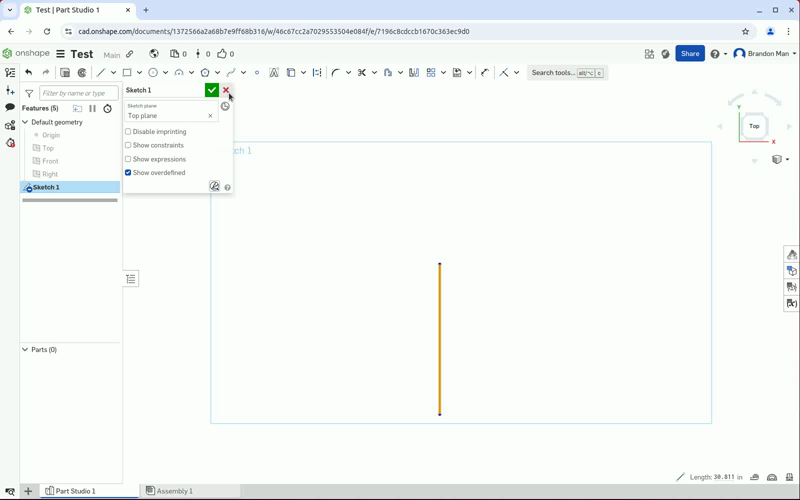
key(shift+h)
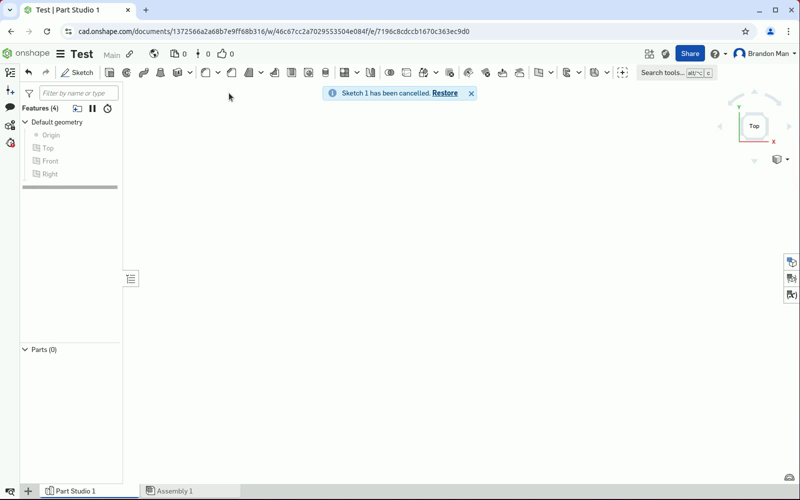
mouse_move(73, 352)
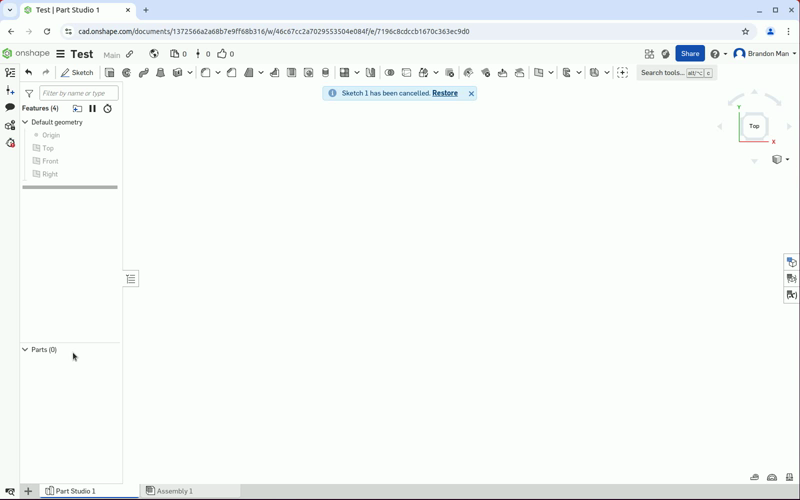
key(y)
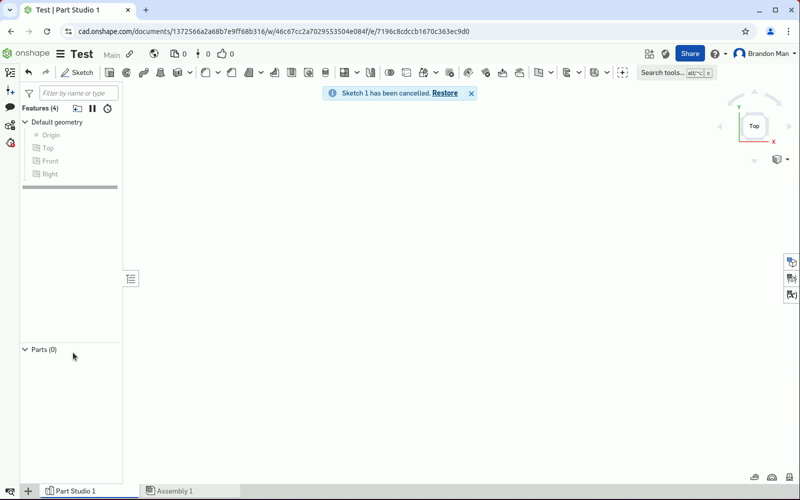
key(shift+p)
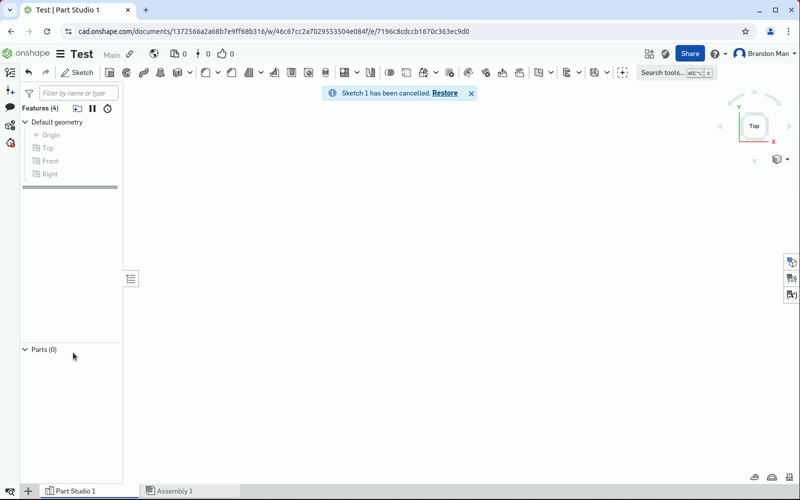
key(space)
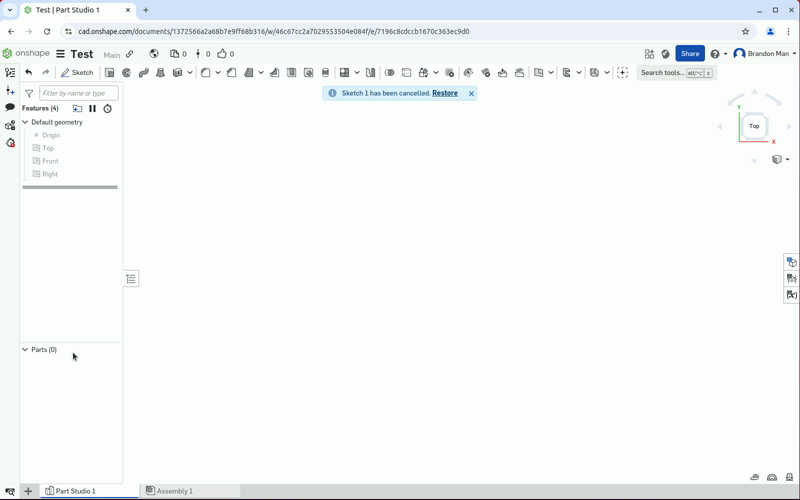
key_down(shift)
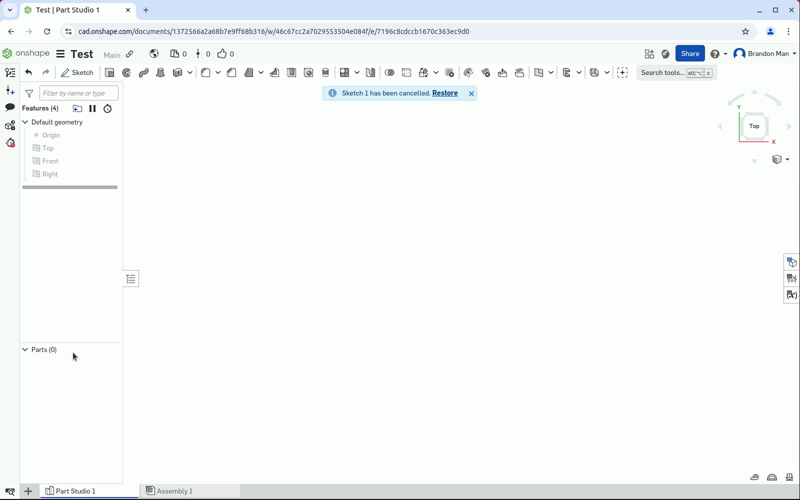
key(up)
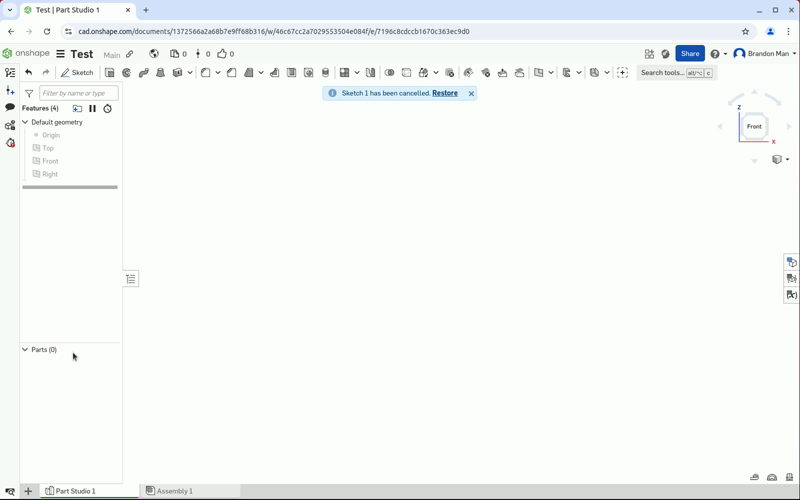
key_up(shift)
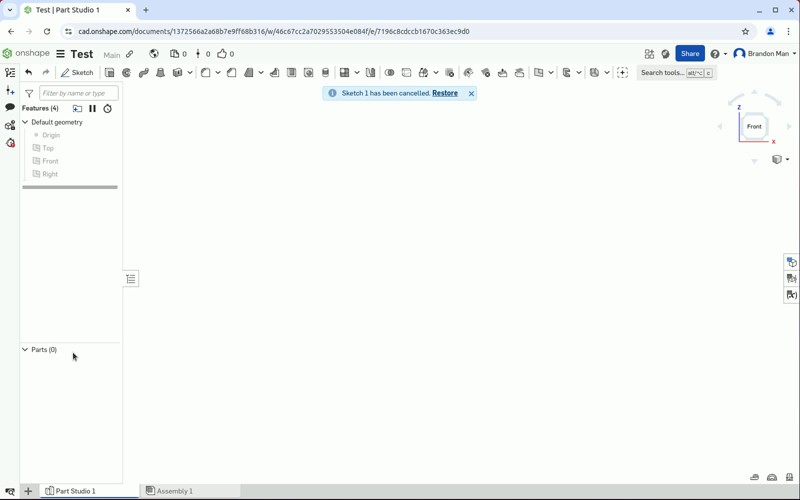
key(space)
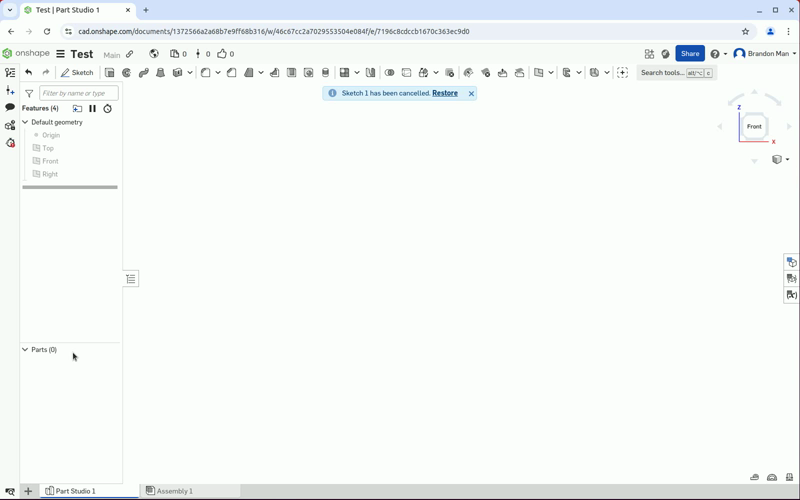
key_down(shift)
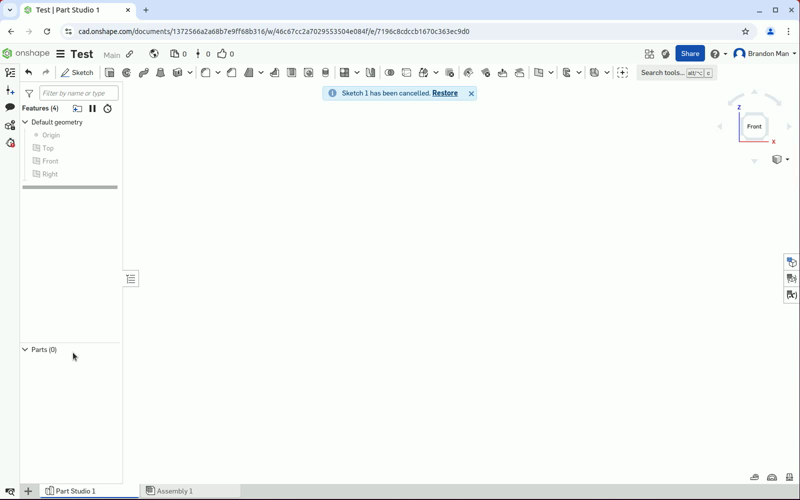
key(left)
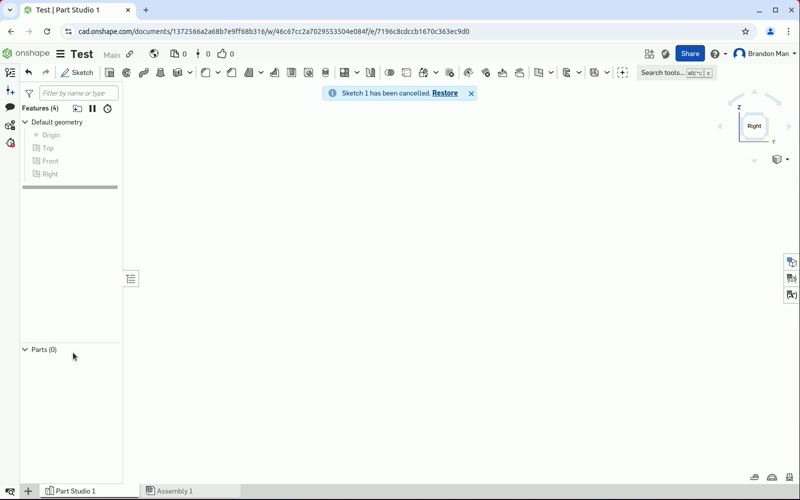
key_up(shift)
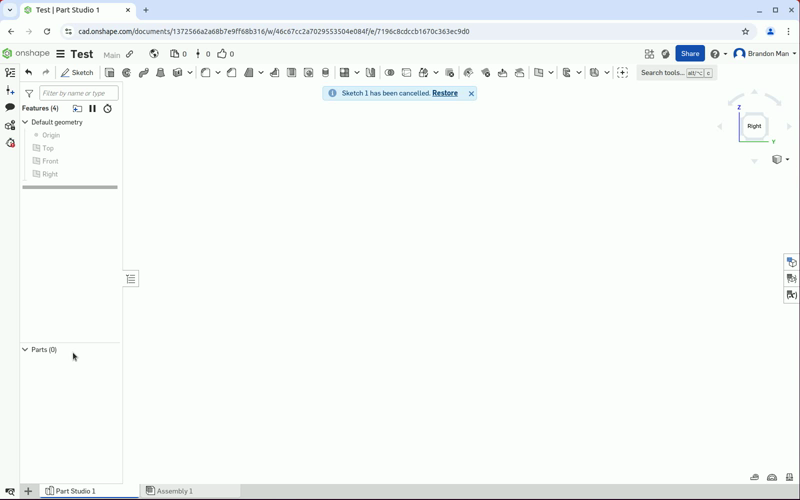
mouse_move(73, 352)
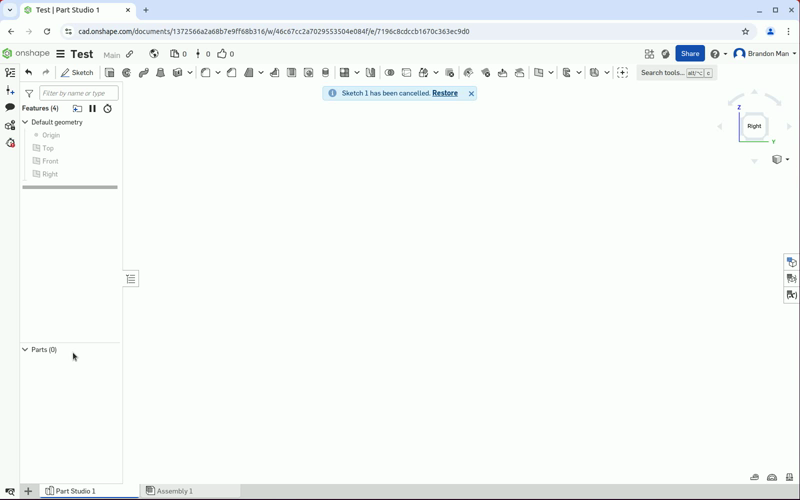
key(shift+y)
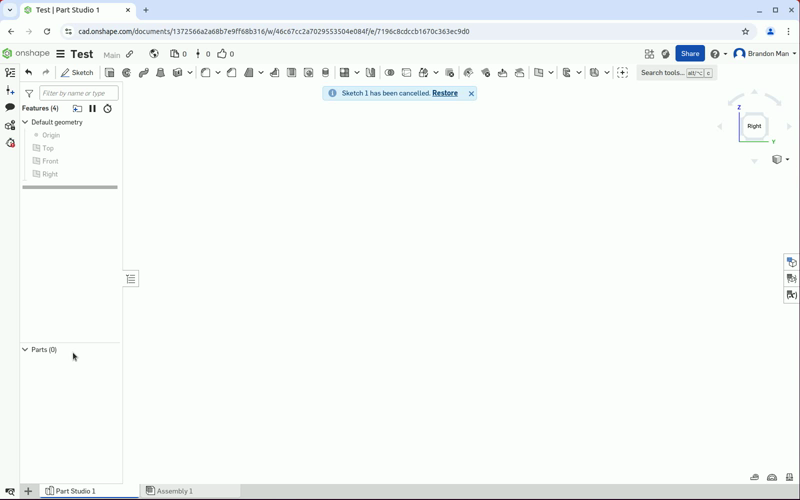
key(shift+s)
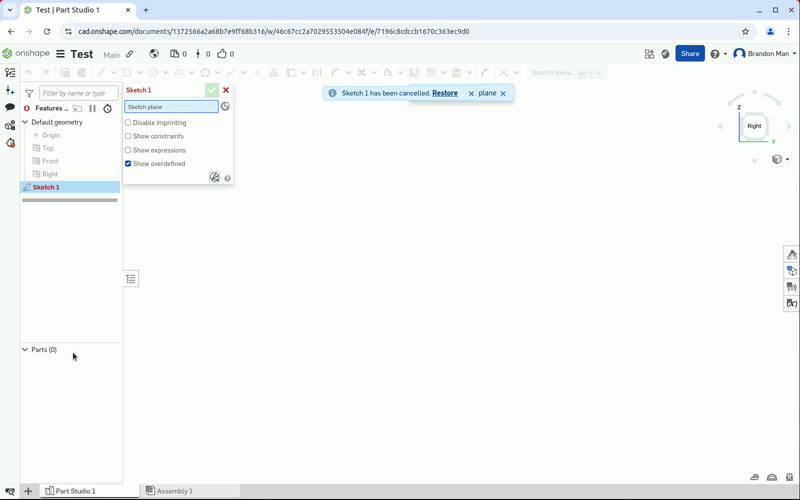
mouse_move(73, 176)
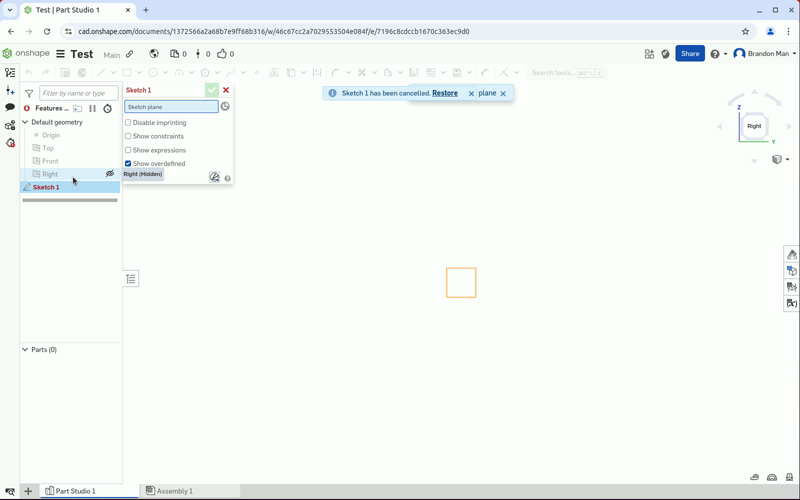
click(73, 176)
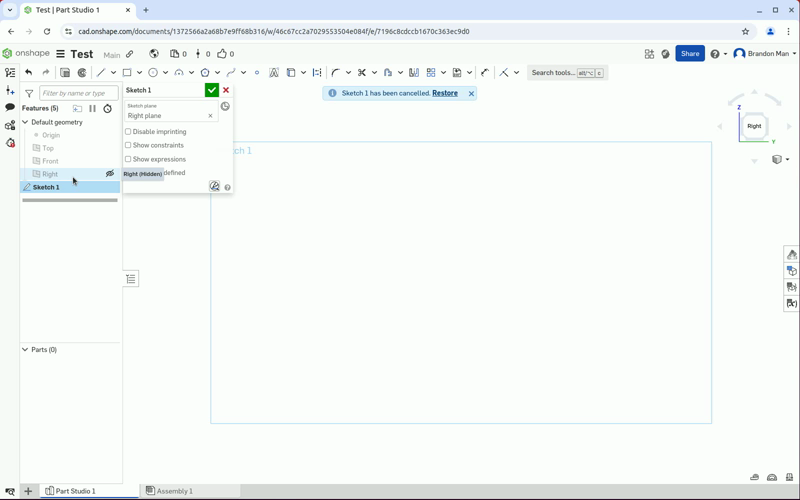
mouse_move(73, 352)
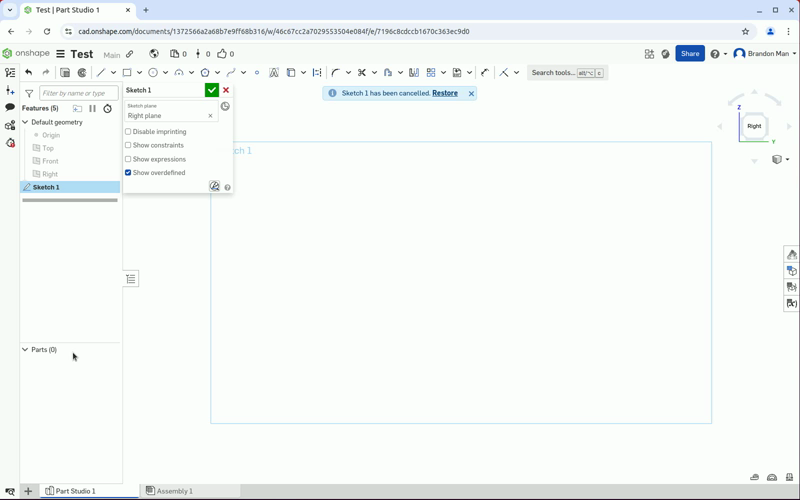
key(y)
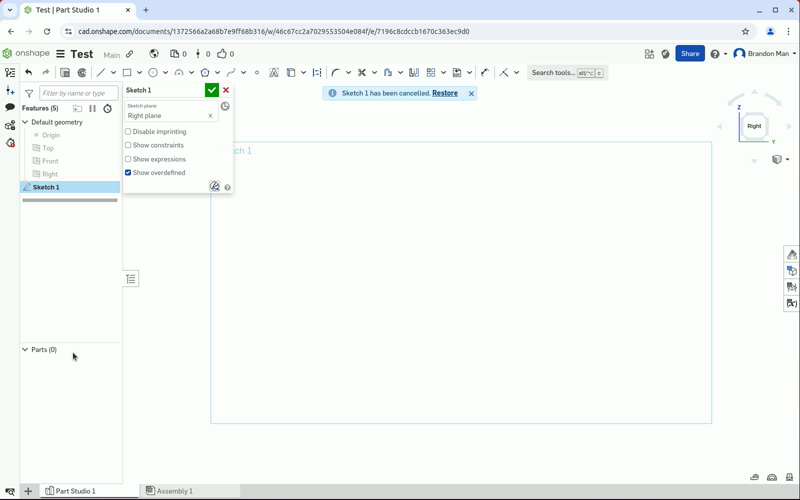
key(c)
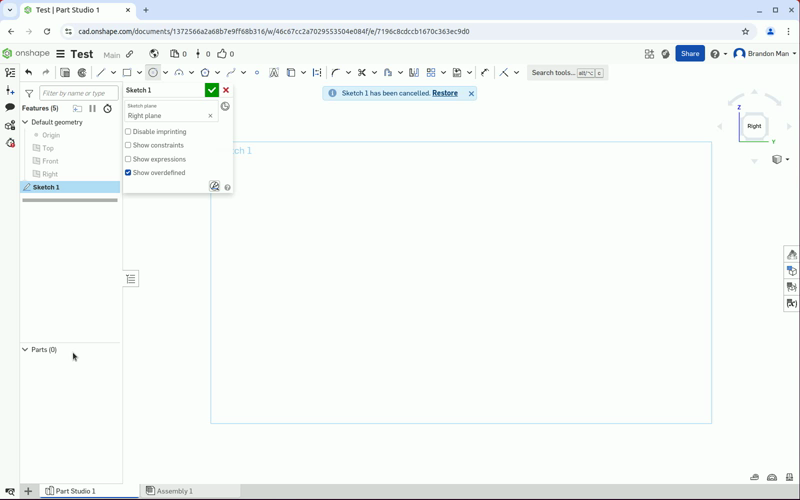
key_down(shift)
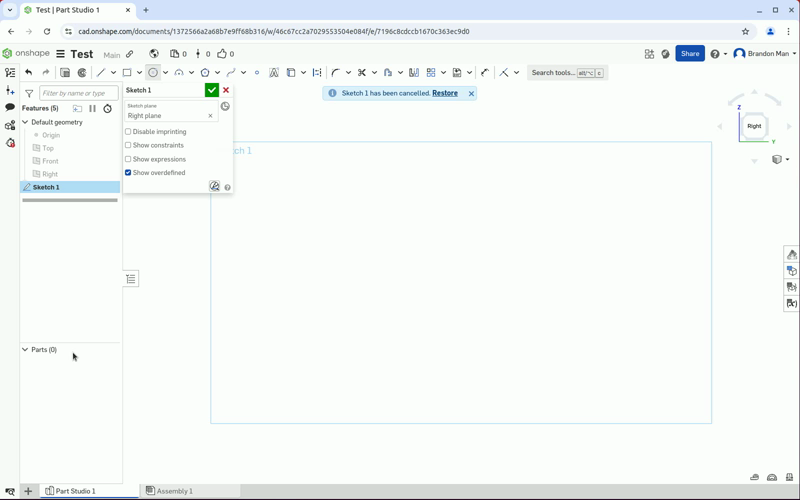
mouse_move(461, 282)
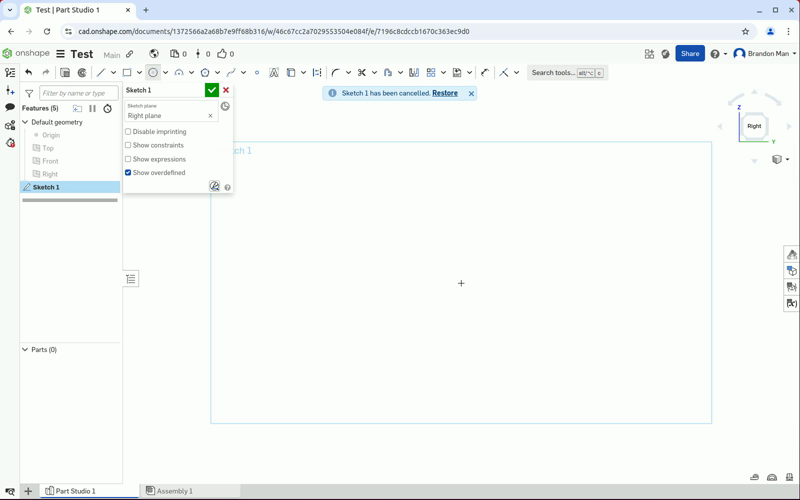
click(461, 282)
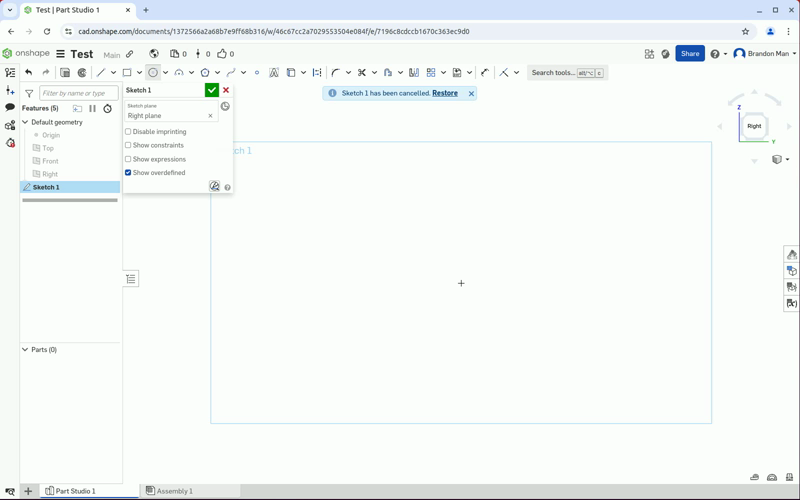
key_up(shift)
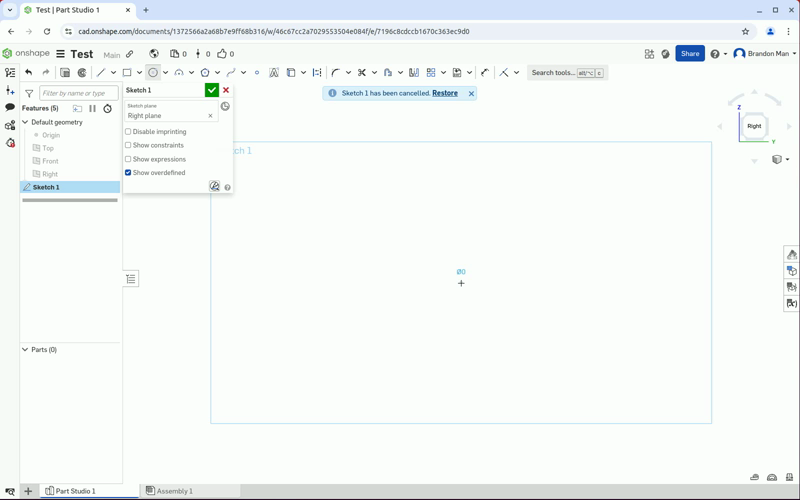
mouse_move(540, 282)
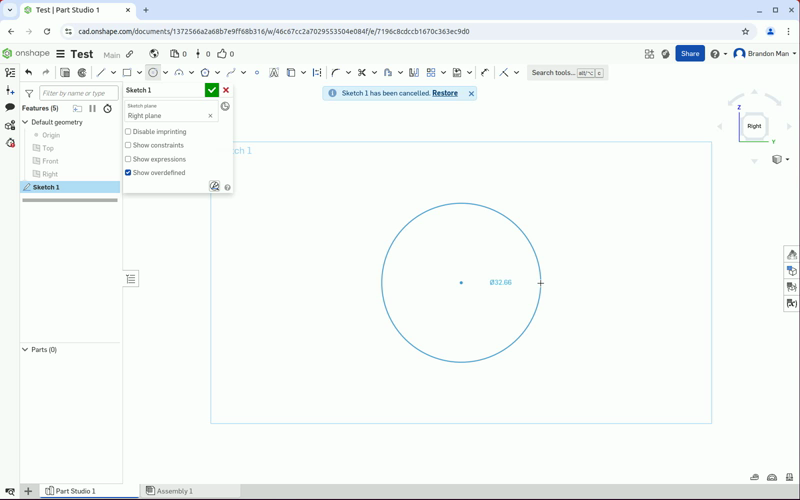
click(540, 282)
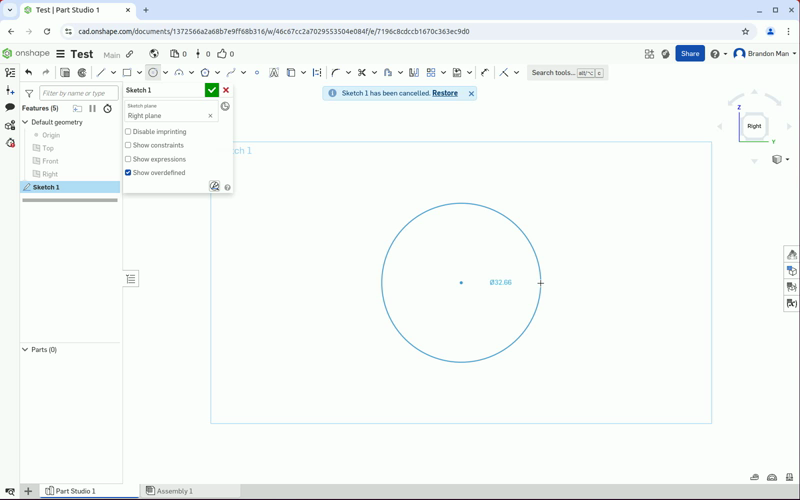
key(esc)
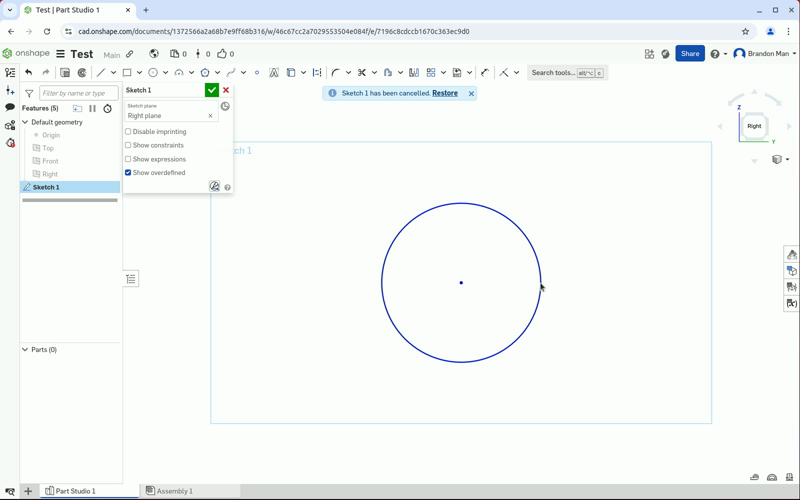
mouse_move(464, 220)
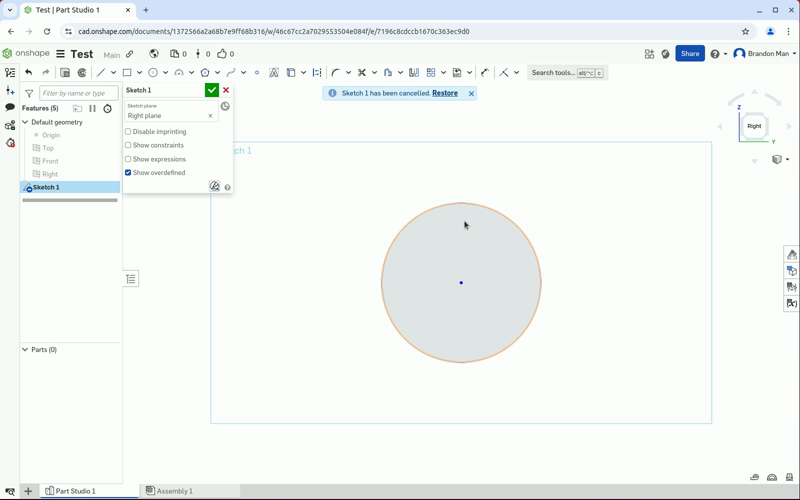
click(464, 220)
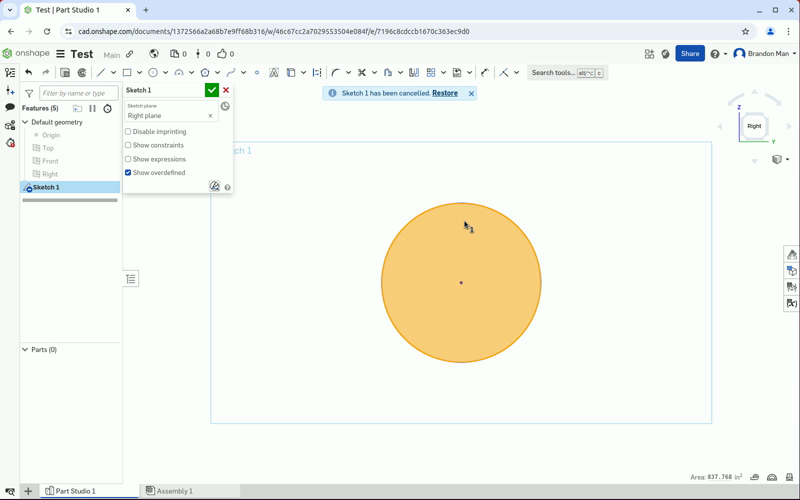
mouse_move(73, 352)
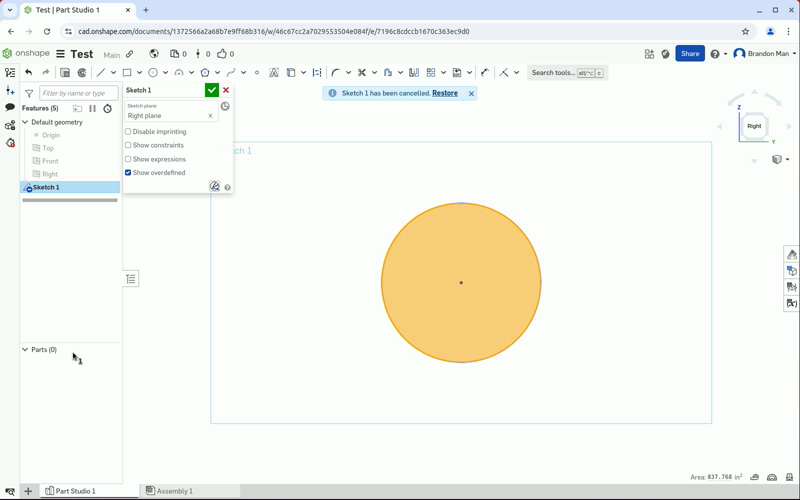
key(shift+y)
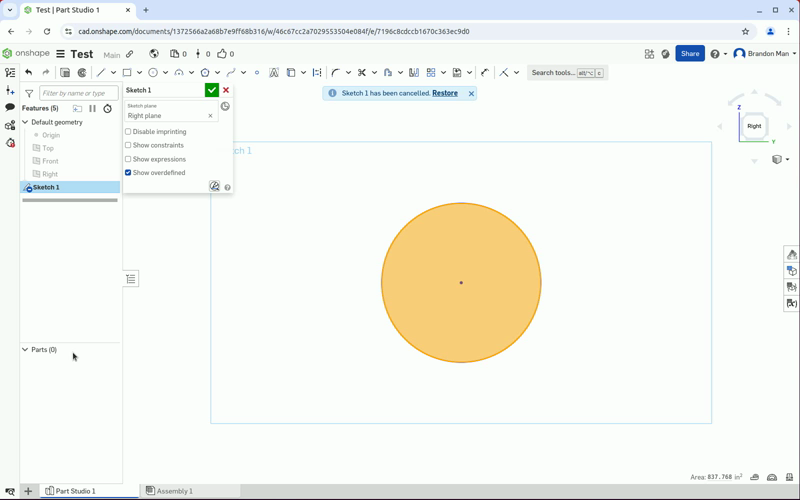
key(shift+e)
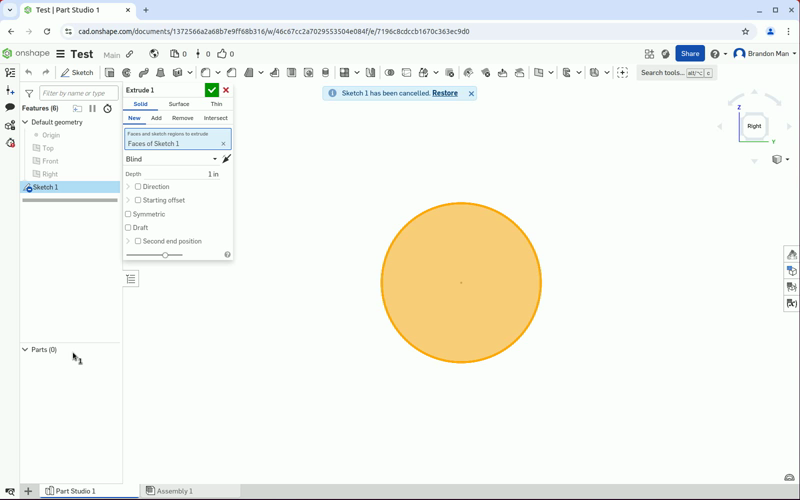
mouse_move(143, 106)
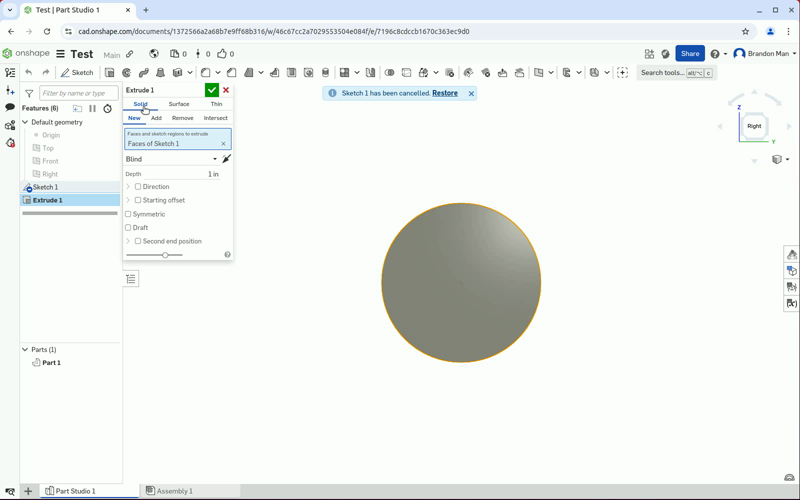
click(143, 106)
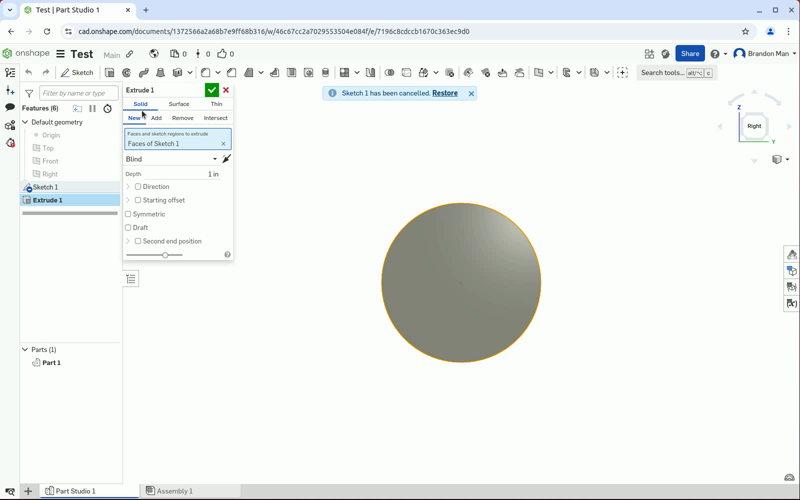
mouse_move(137, 120)
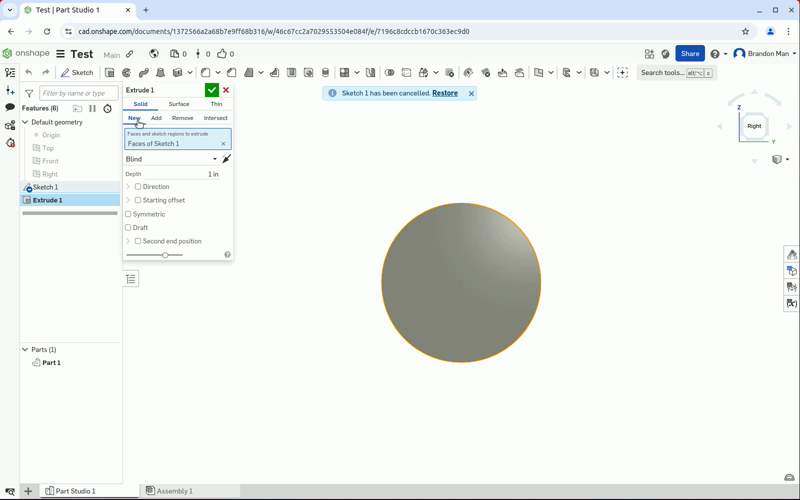
click(137, 120)
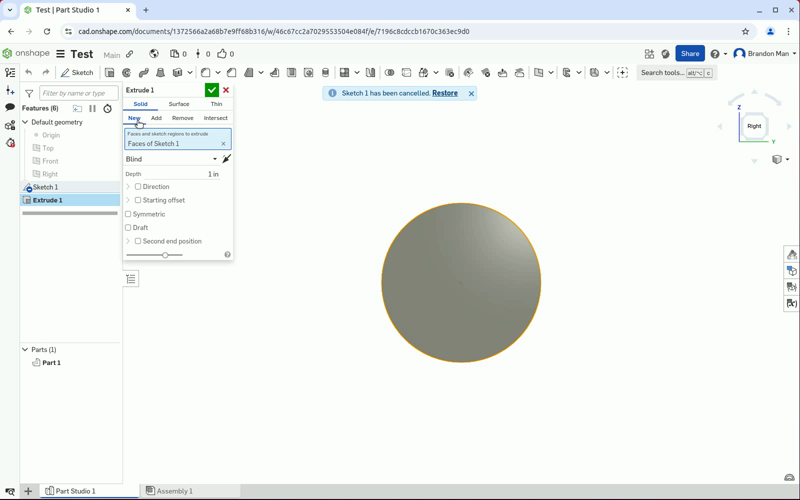
key(tab, 4)
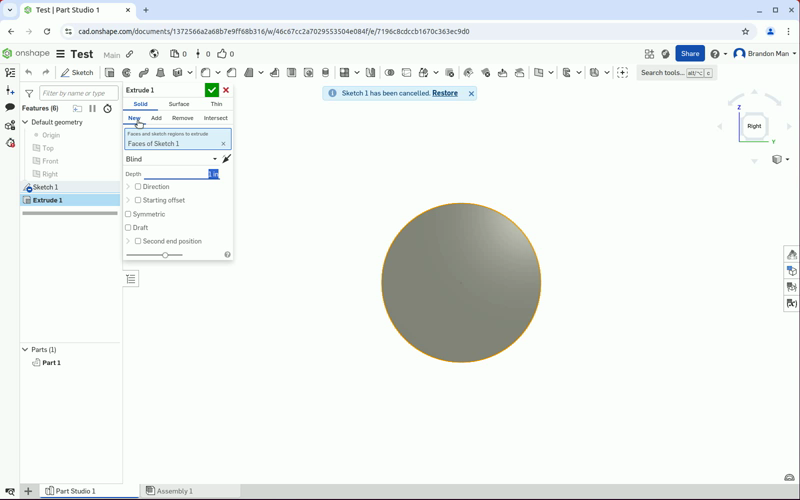
text(23.108)
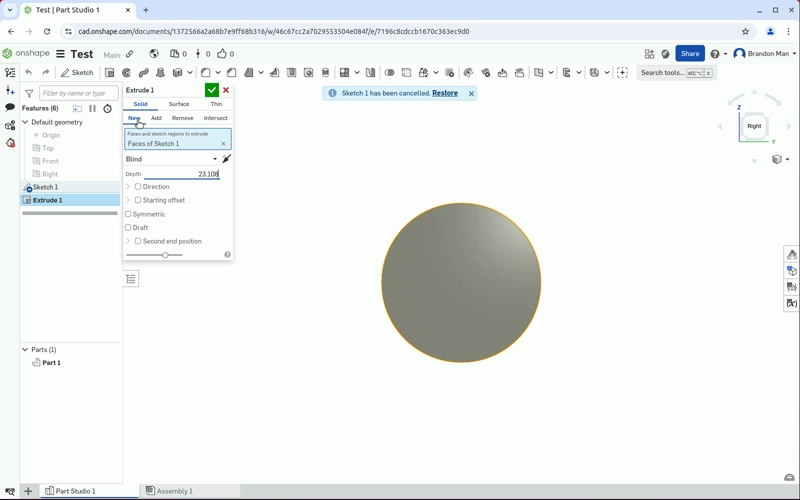
key(enter)
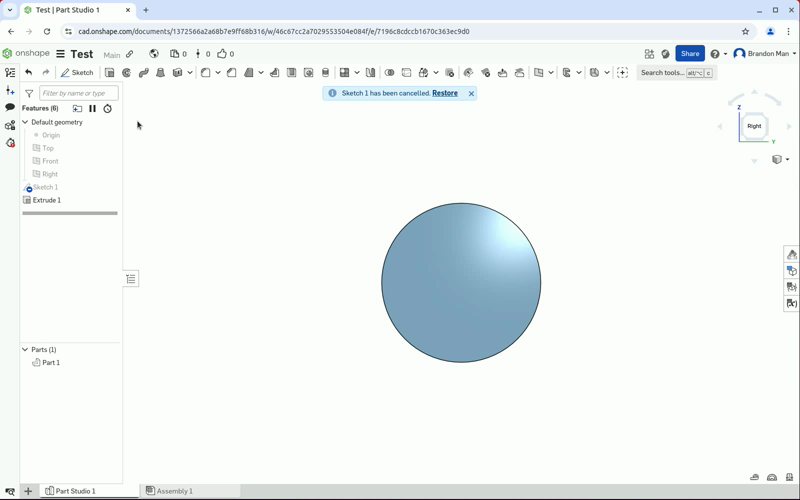
key(shift+h)
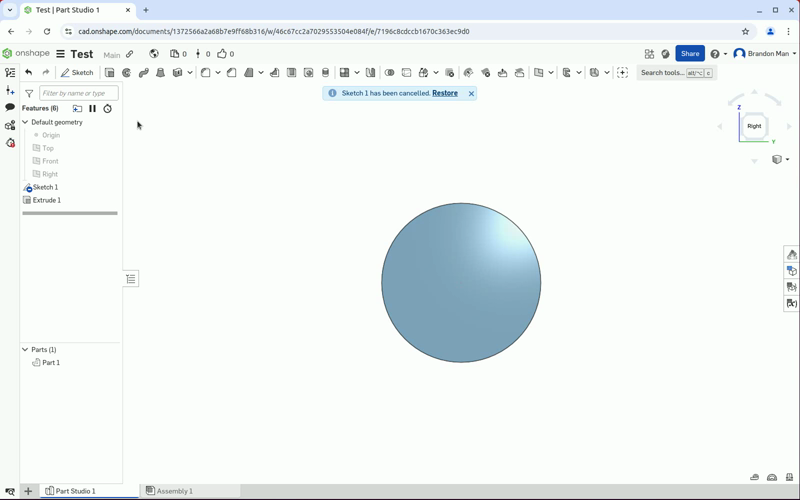
key(shift+h)
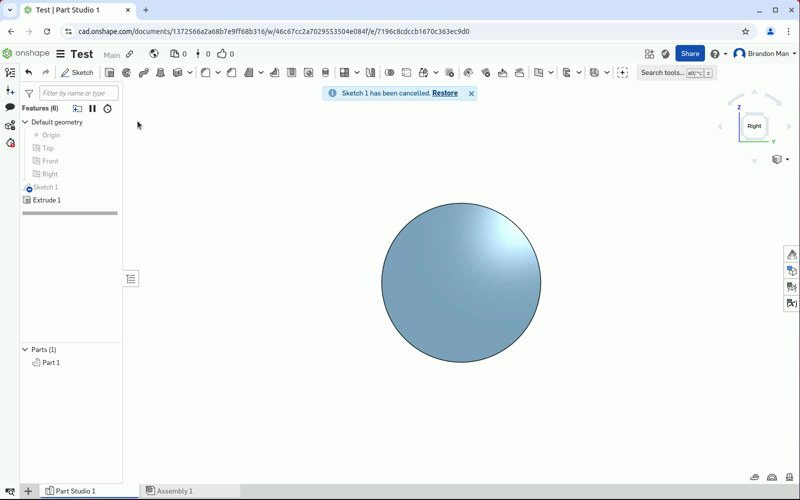
mouse_move(73, 189)
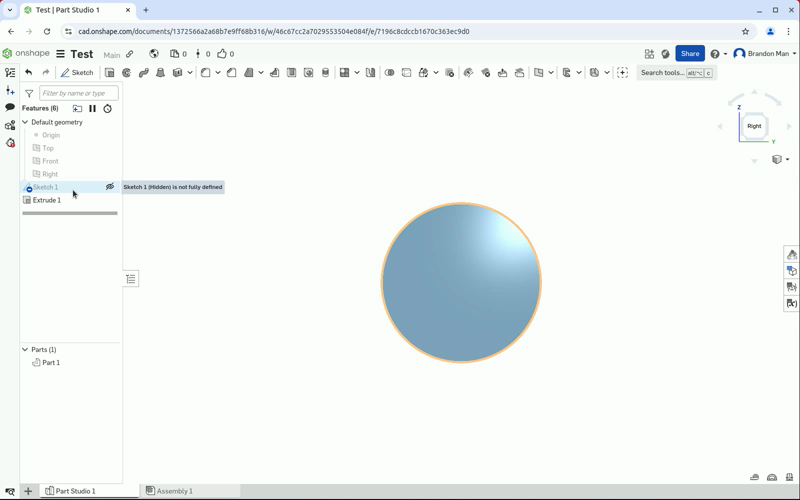
click(73, 189)
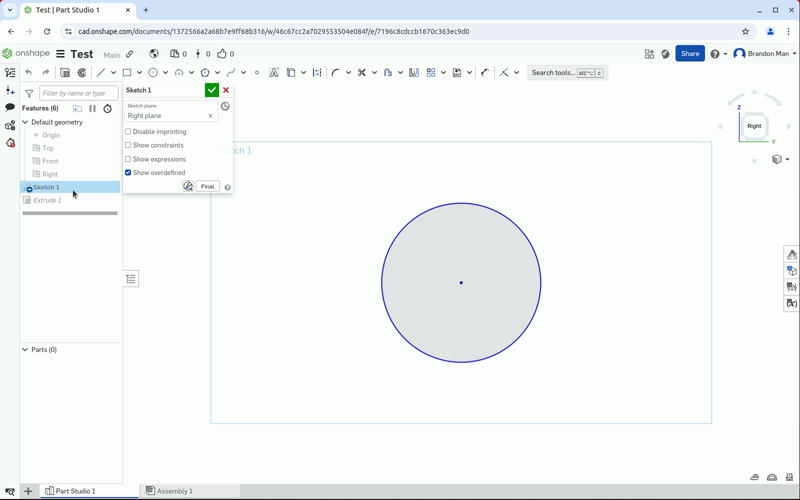
mouse_move(229, 92)
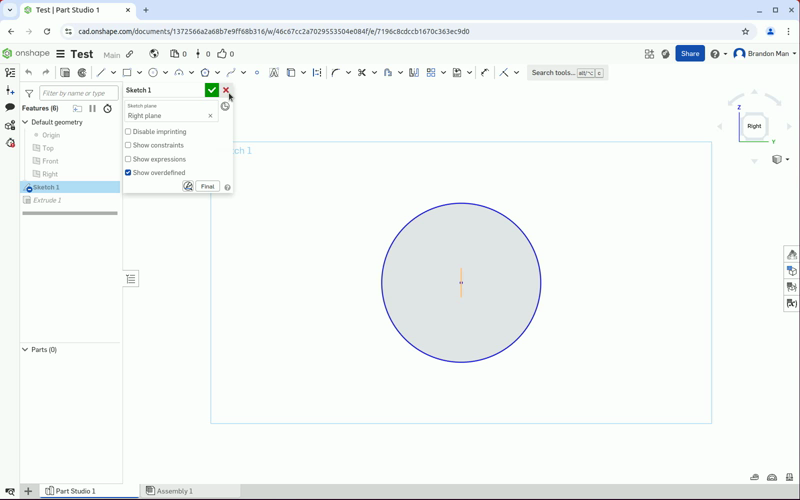
click(229, 92)
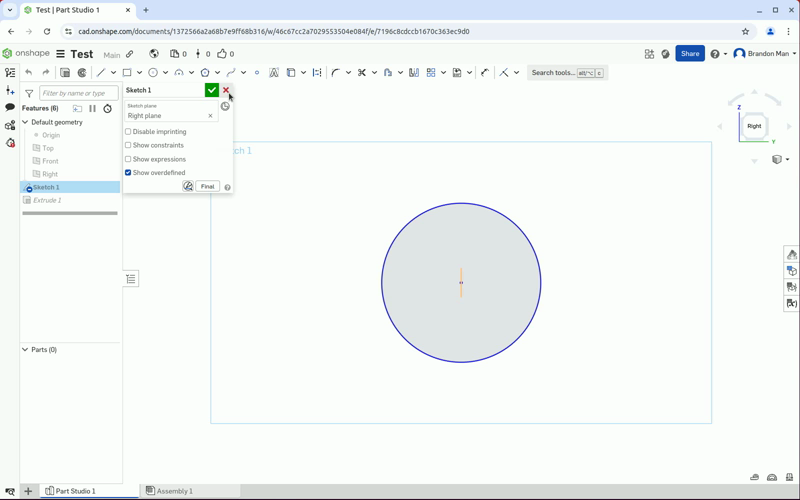
key(shift+s)
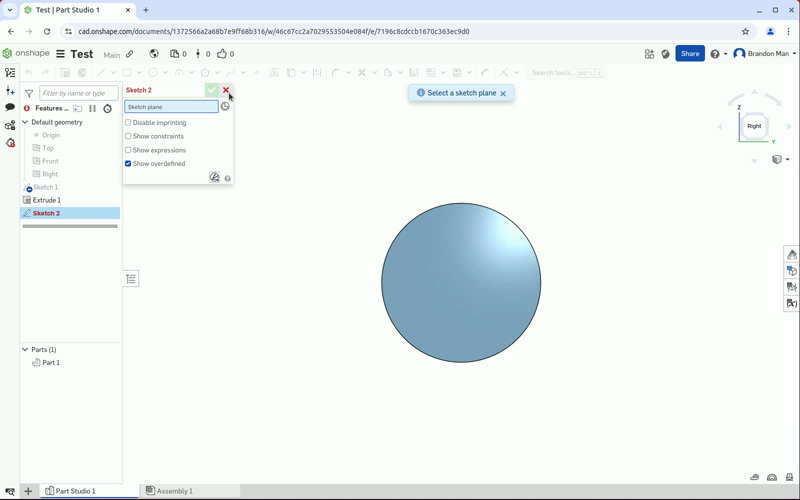
mouse_move(73, 176)
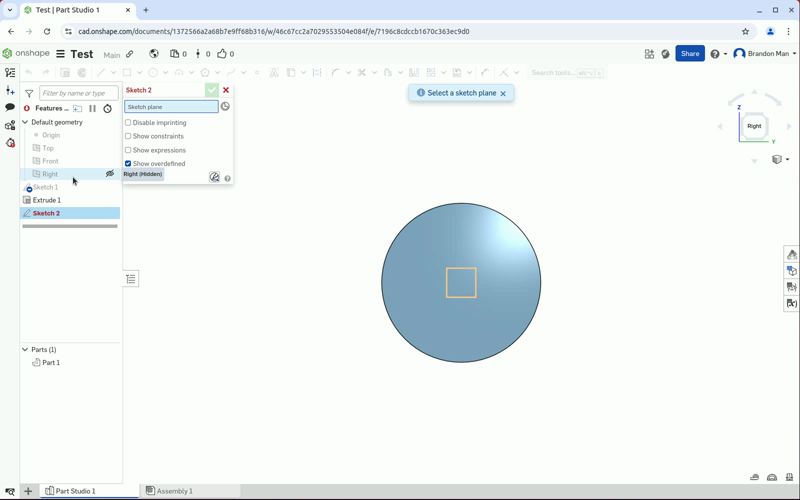
click(73, 176)
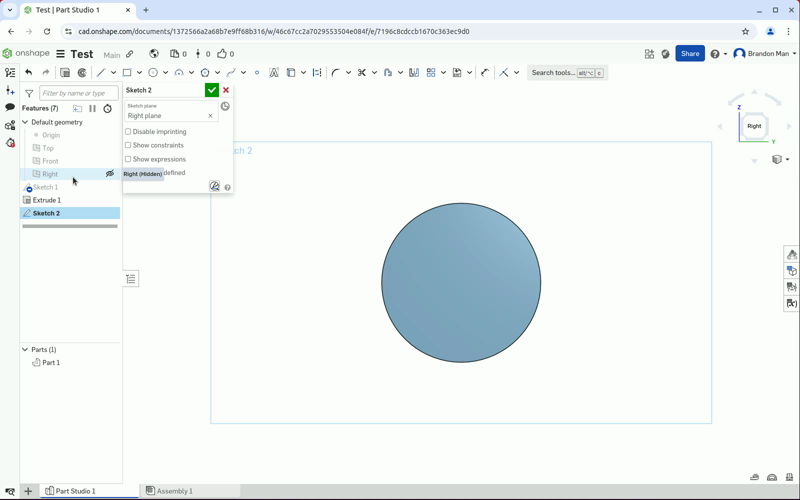
mouse_move(73, 352)
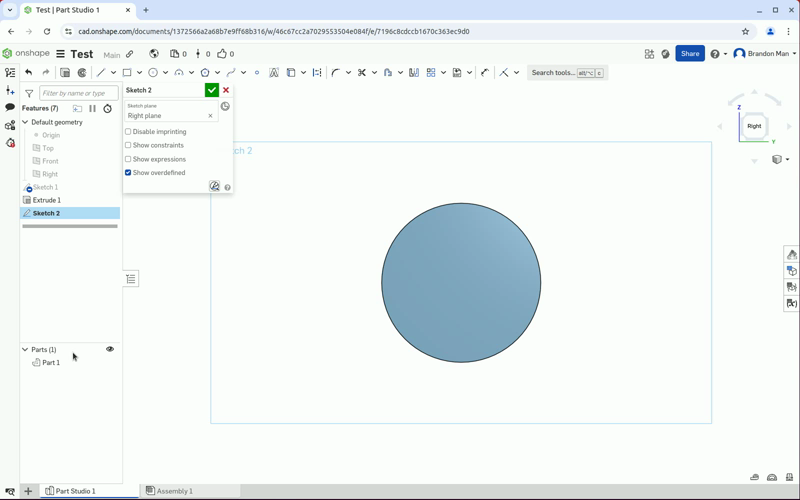
key(y)
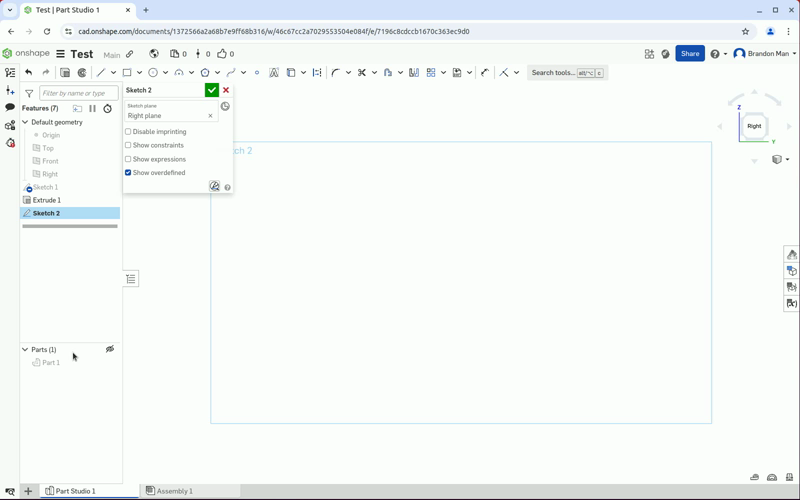
key(c)
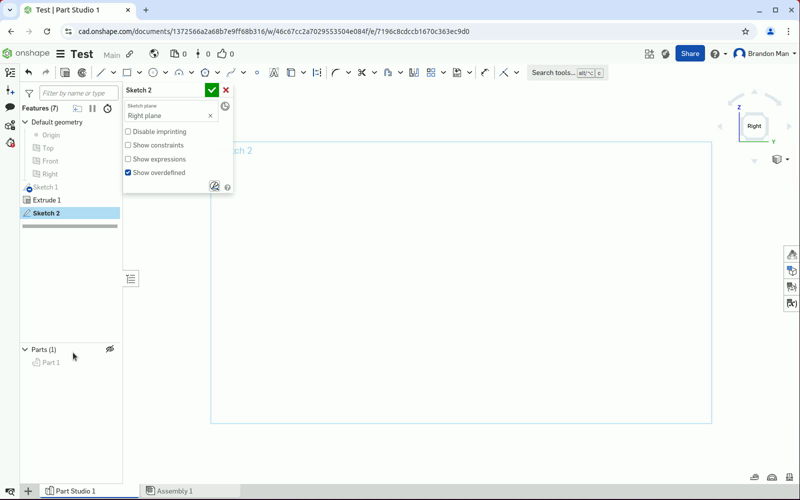
key_down(shift)
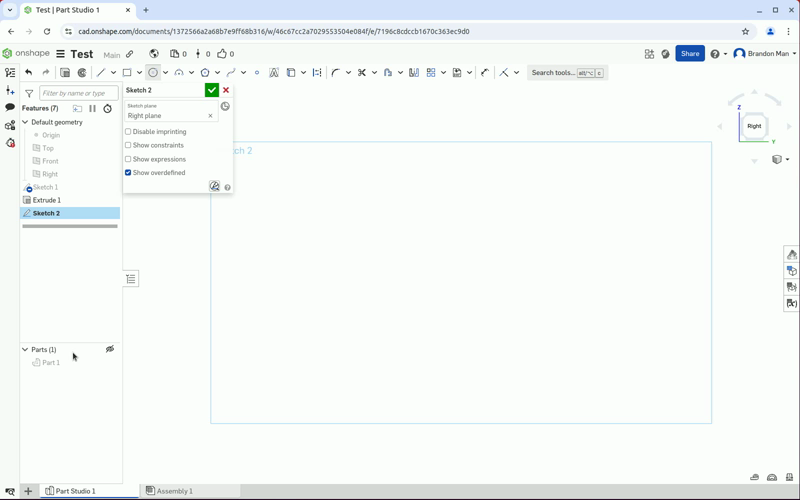
mouse_move(461, 282)
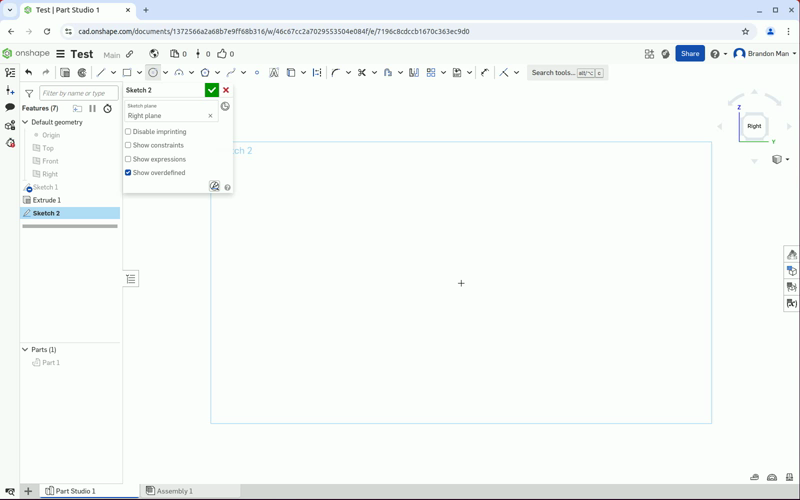
click(461, 282)
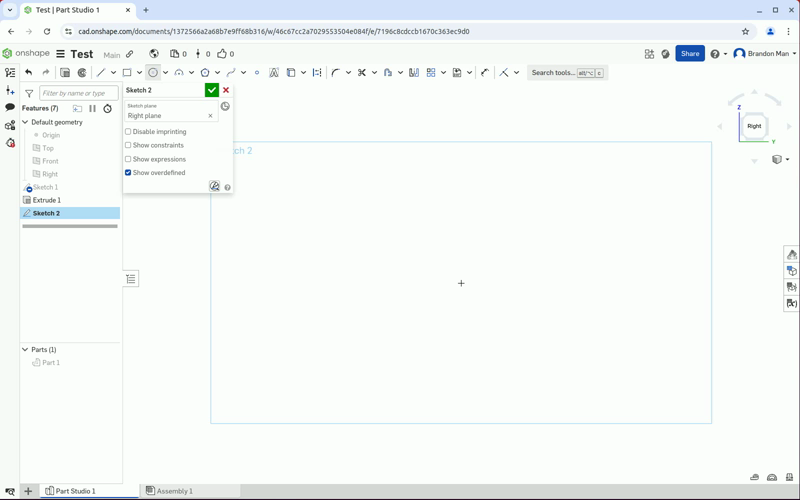
key_up(shift)
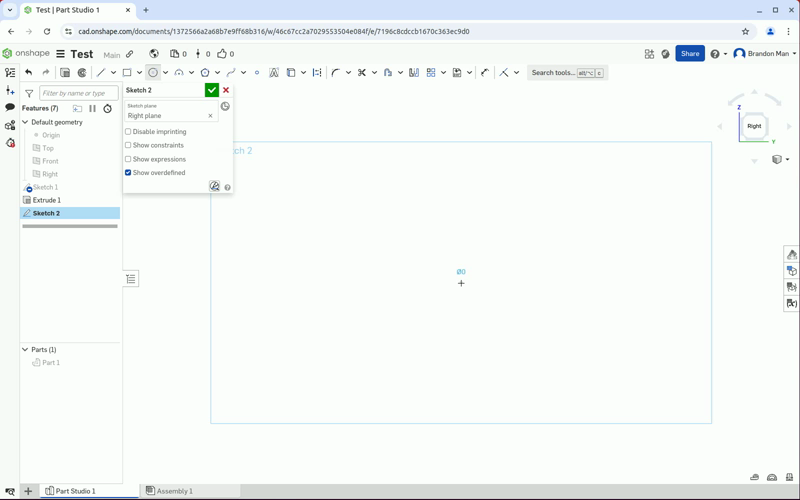
mouse_move(503, 282)
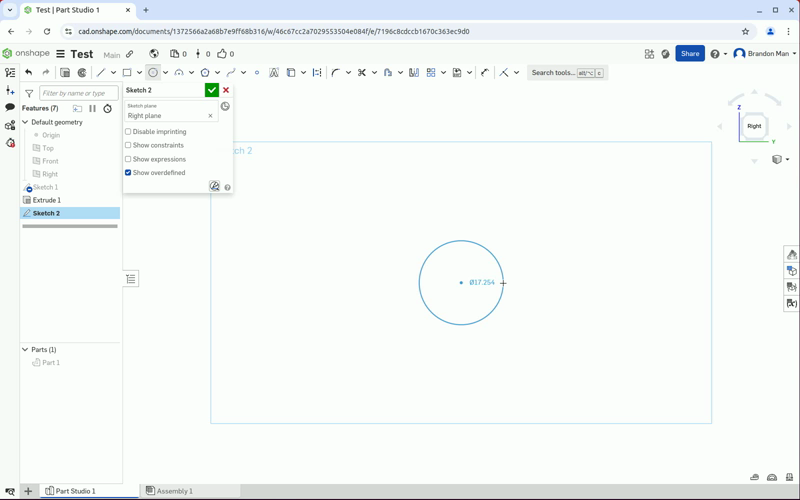
click(503, 282)
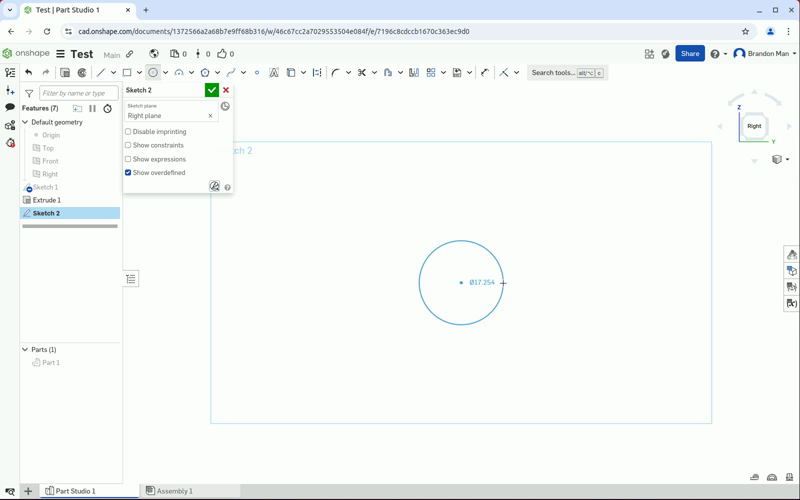
key(esc)
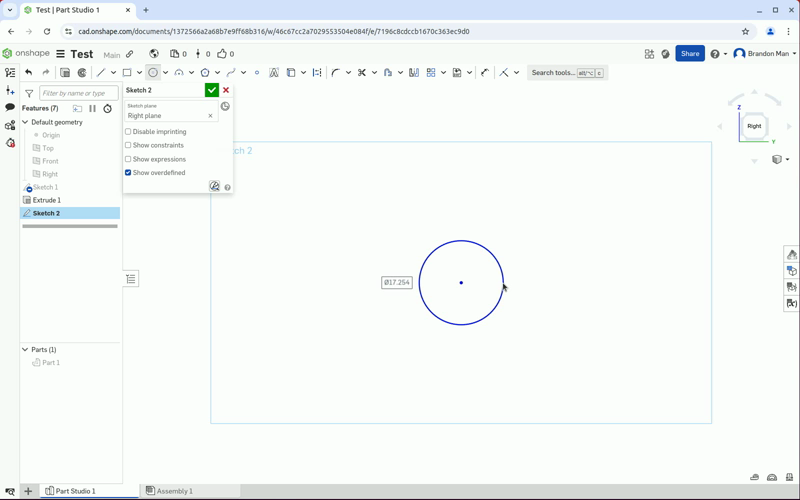
mouse_move(483, 280)
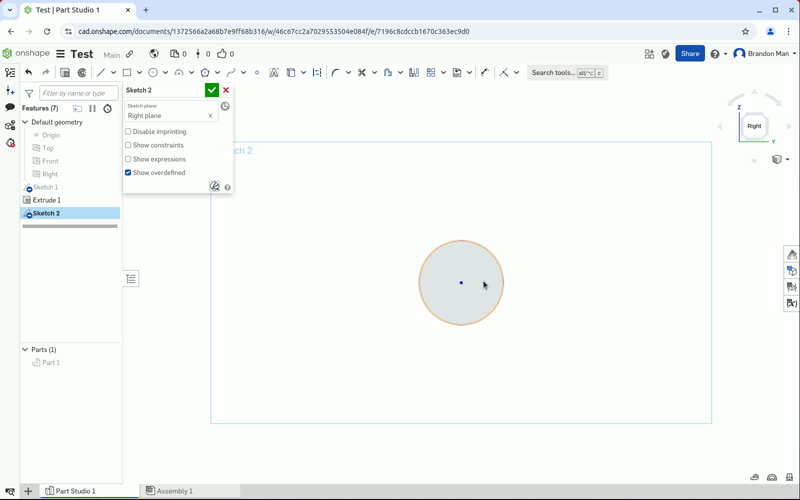
click(483, 280)
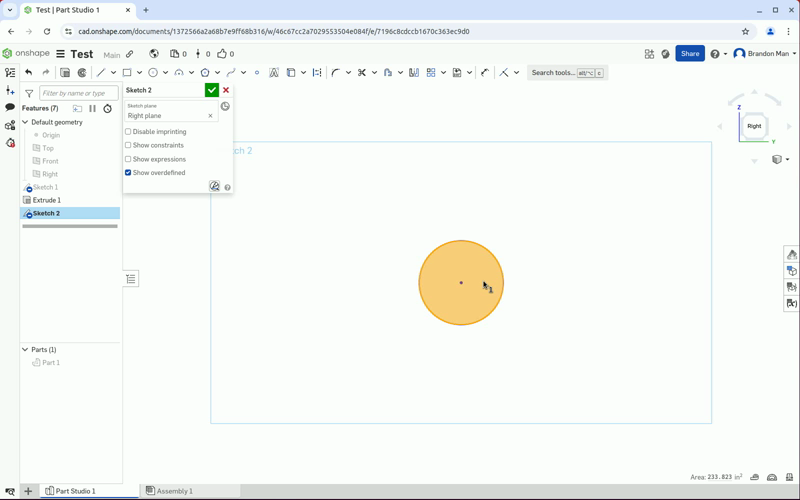
mouse_move(73, 352)
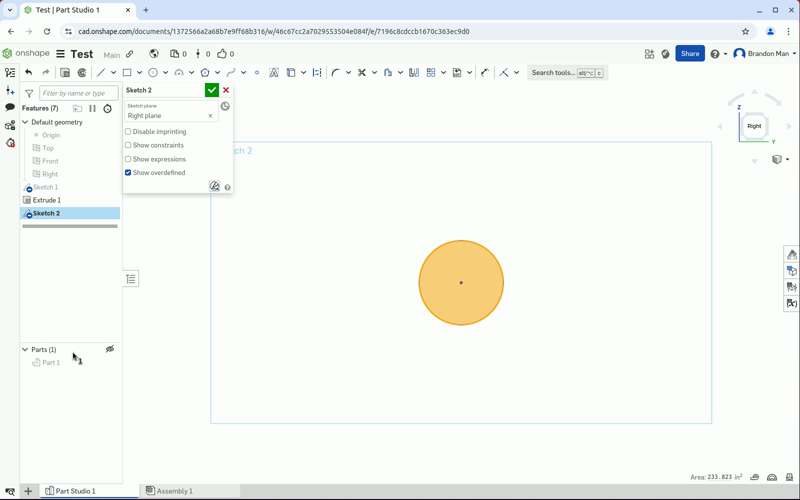
key(shift+y)
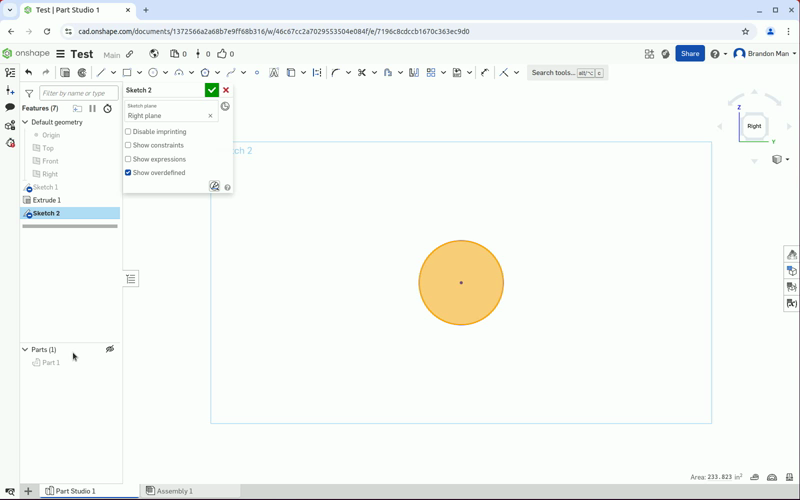
key(shift+e)
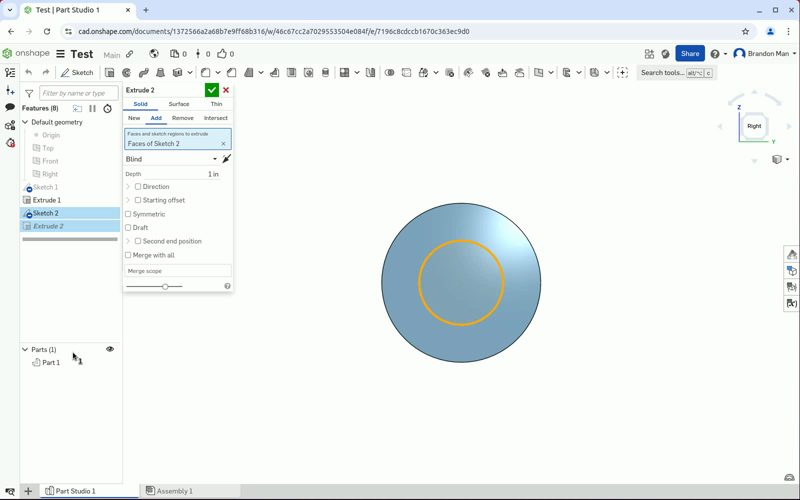
mouse_move(143, 106)
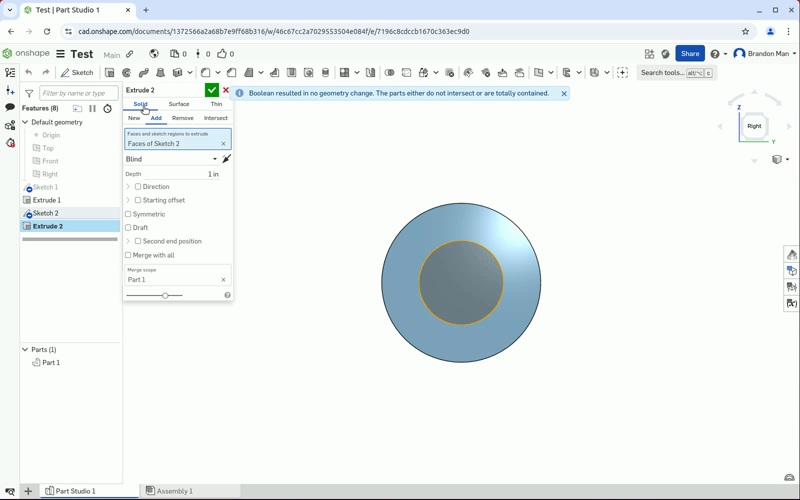
click(143, 106)
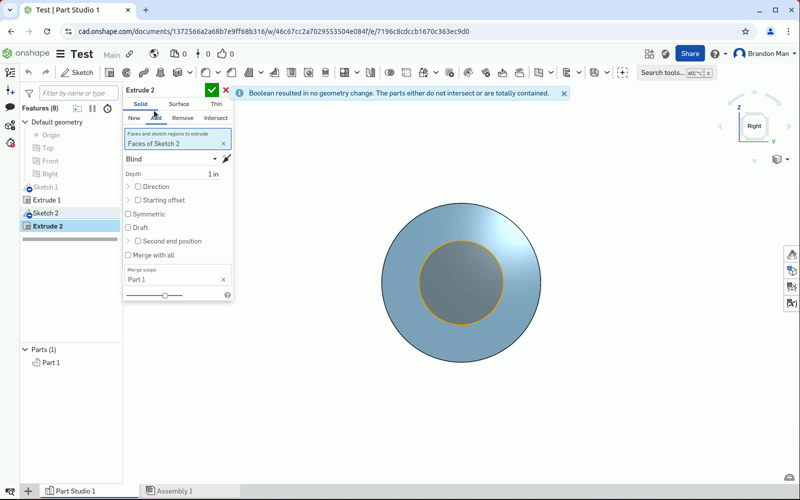
mouse_move(186, 120)
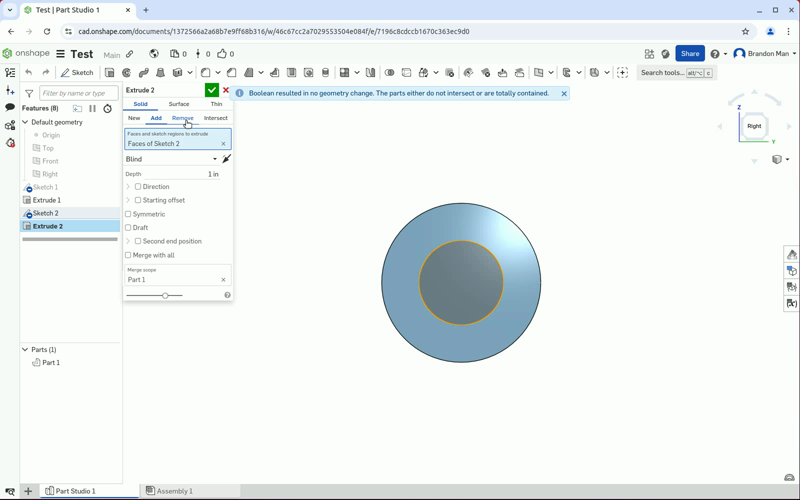
click(186, 120)
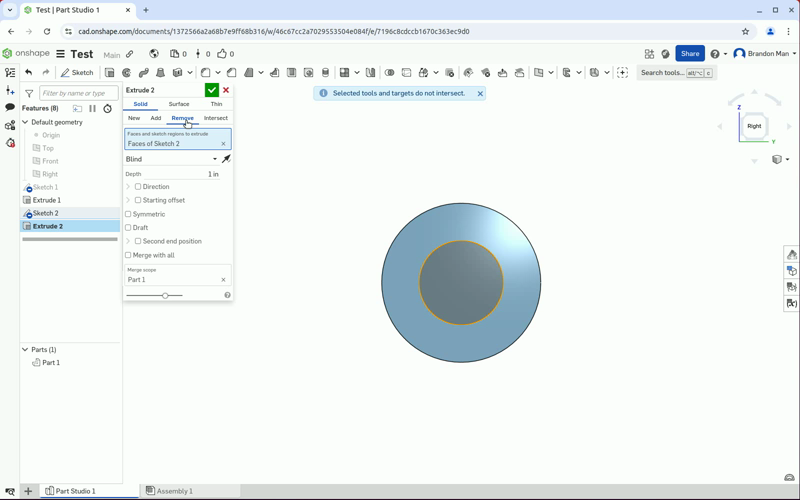
key(tab, 4)
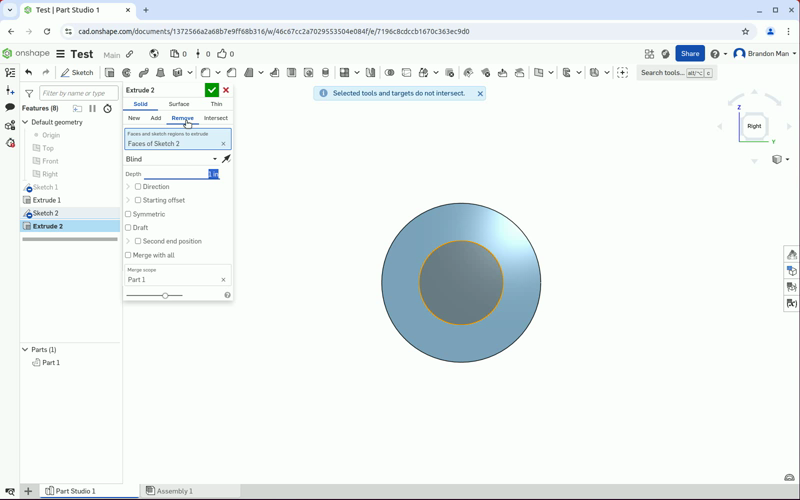
text(9.147)
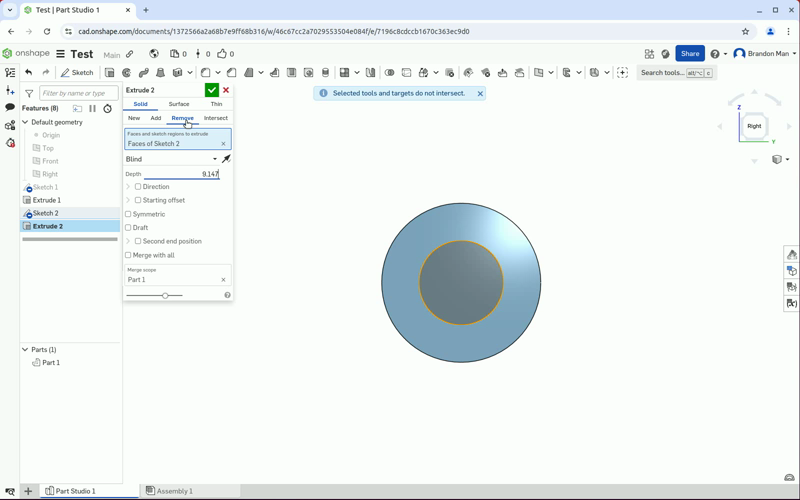
key(tab, 6)
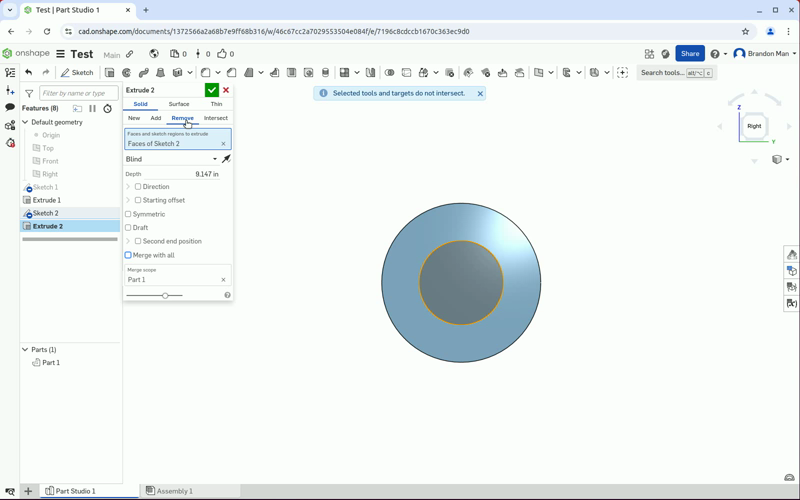
key(space)
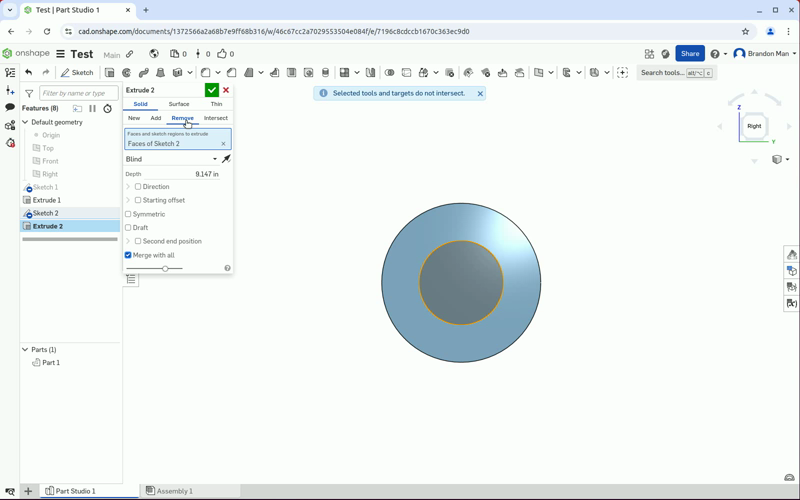
key(enter)
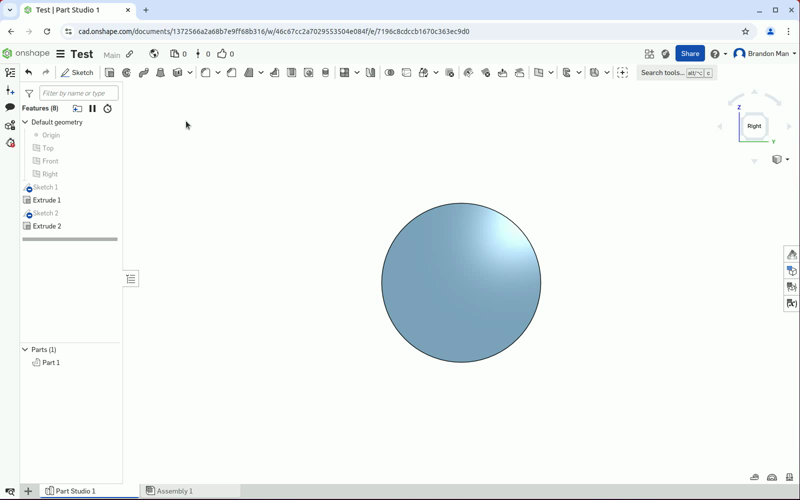
key(shift+h)
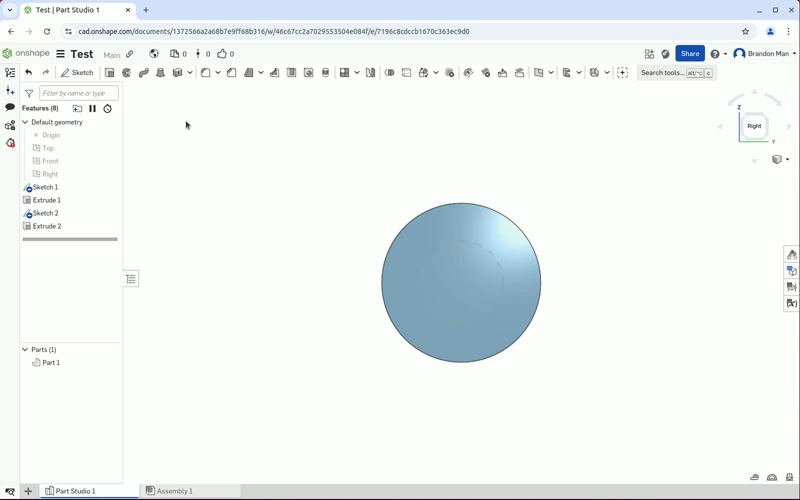
key(shift+h)
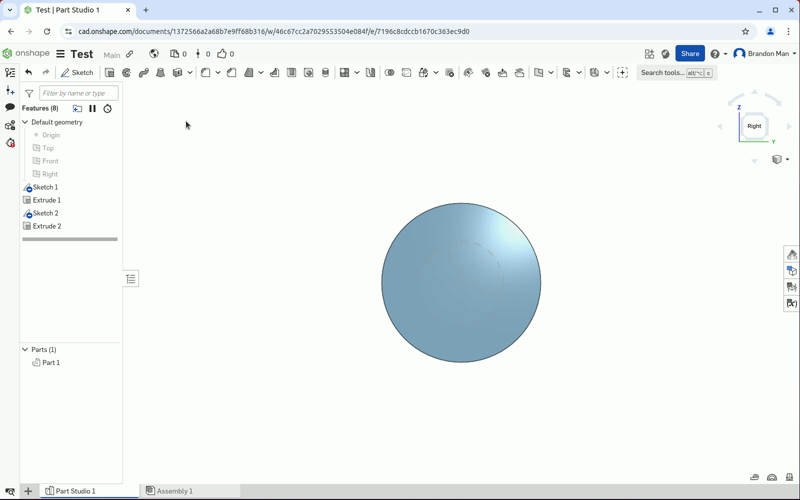
key(shift+7)
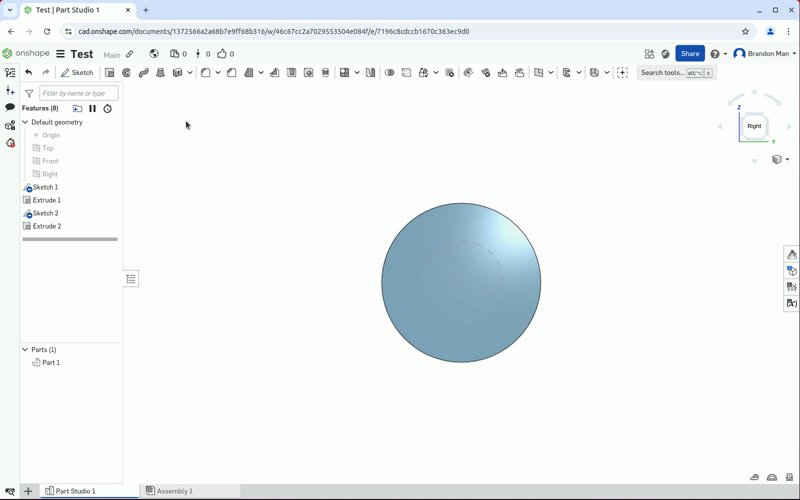
key(right, 2)
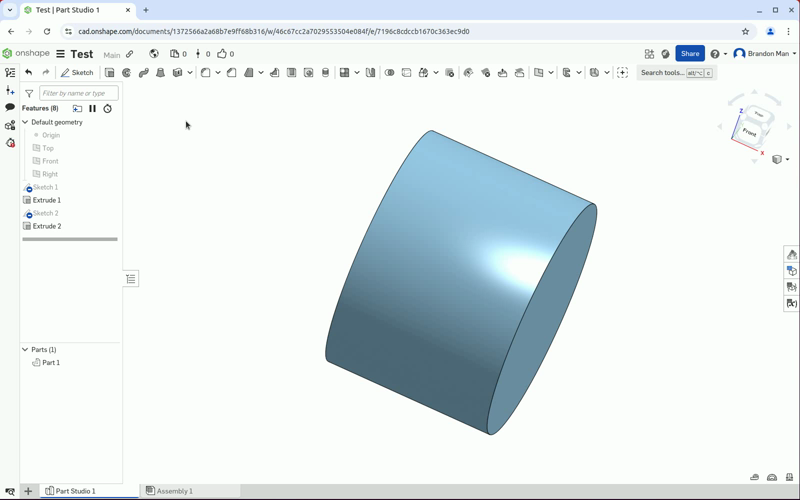
key(down, 2)
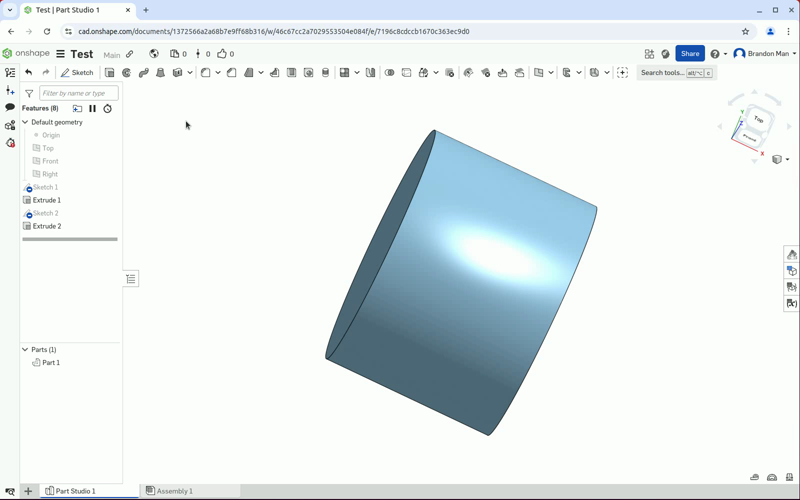
key(up, 2)
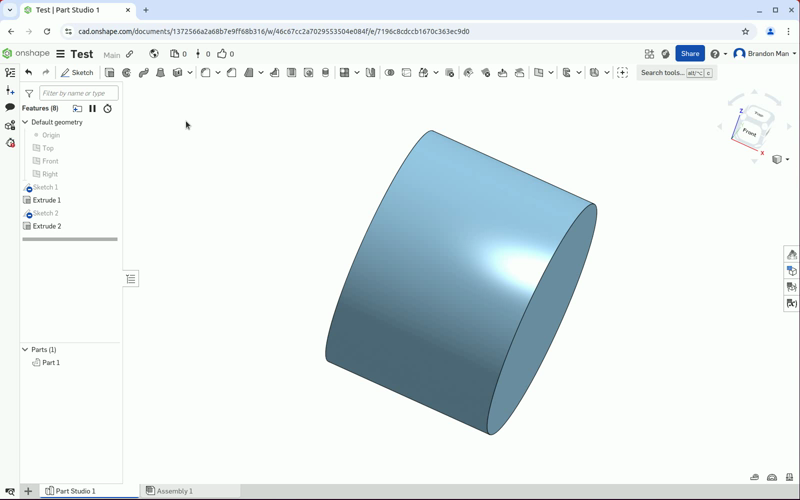
key(left, 2)
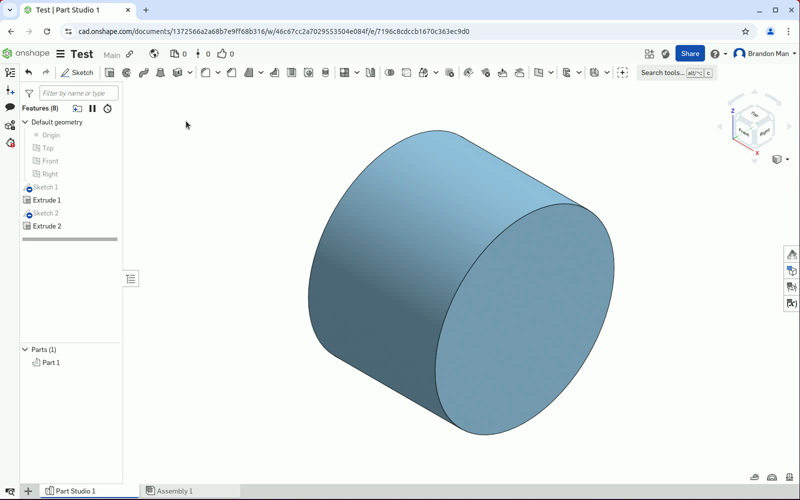
mouse_move(73, 189)
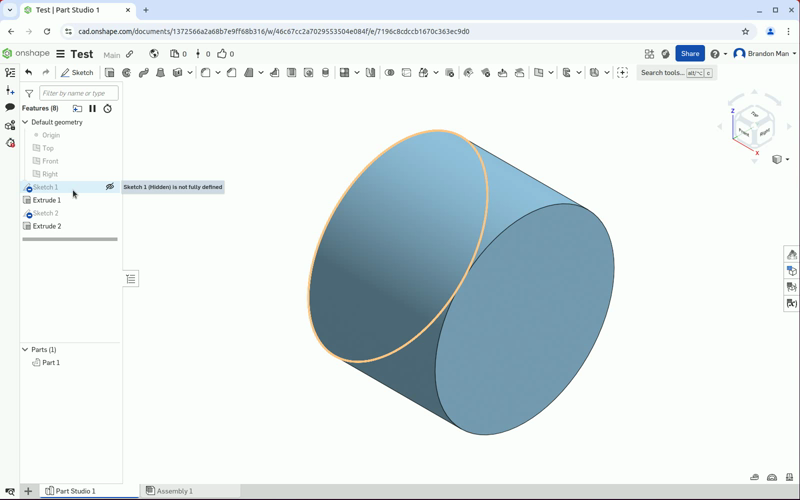
click(73, 189)